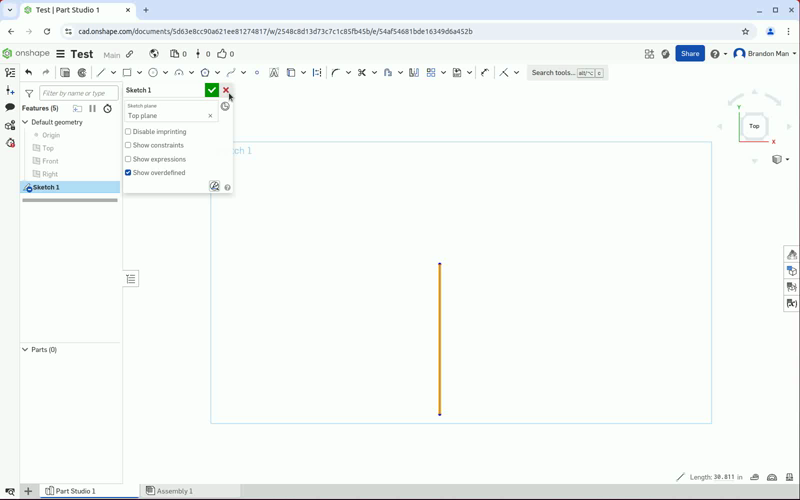
key(shift+h)
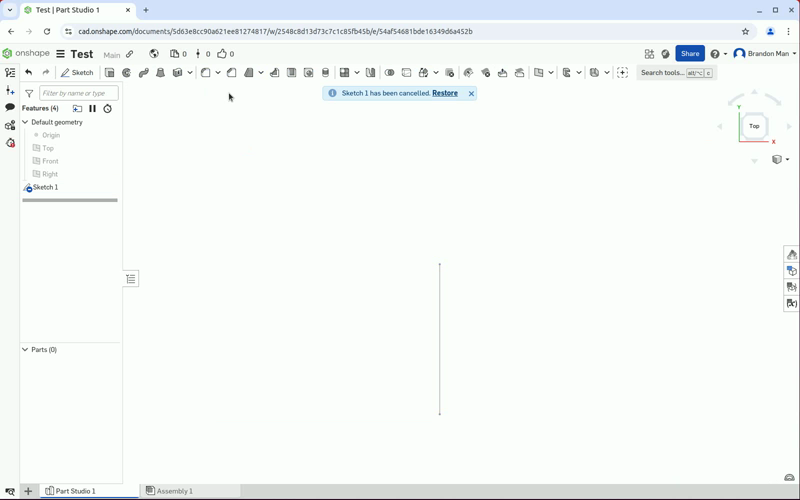
key(shift+s)
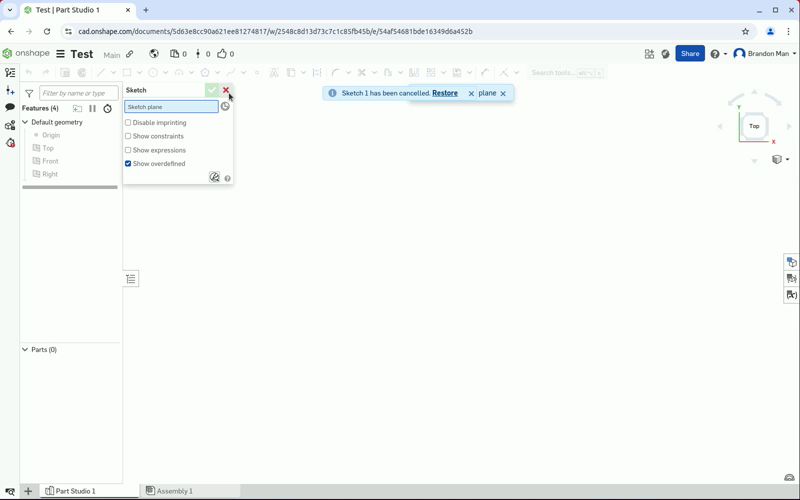
mouse_move(73, 150)
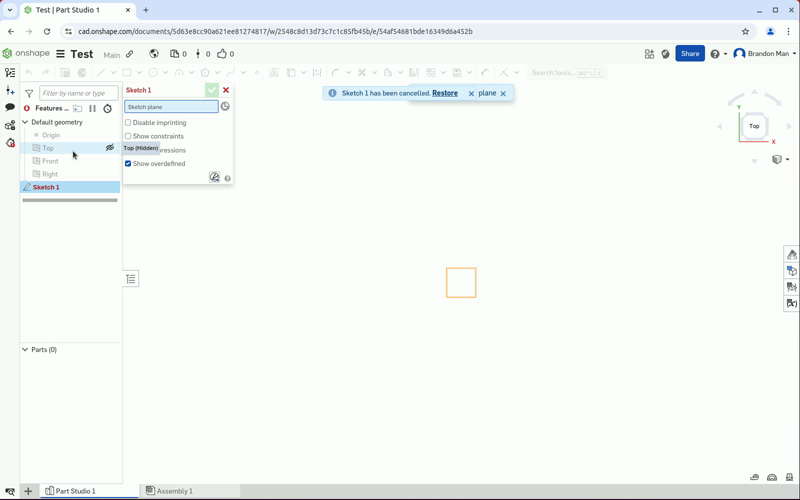
click(73, 150)
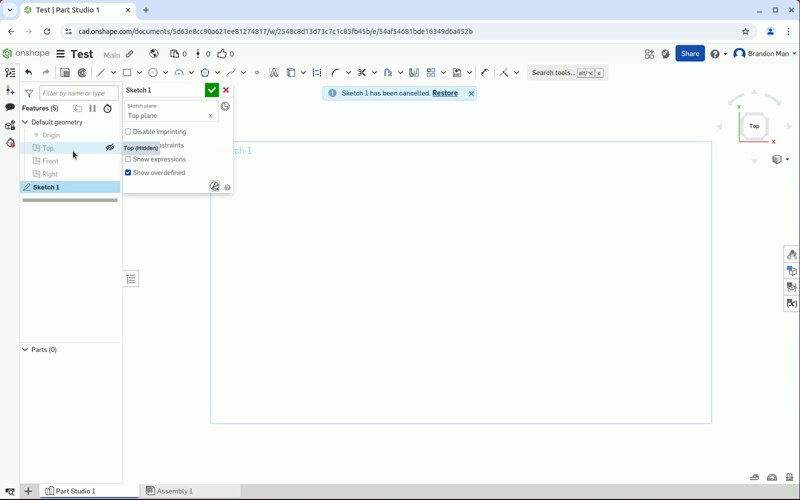
mouse_move(73, 352)
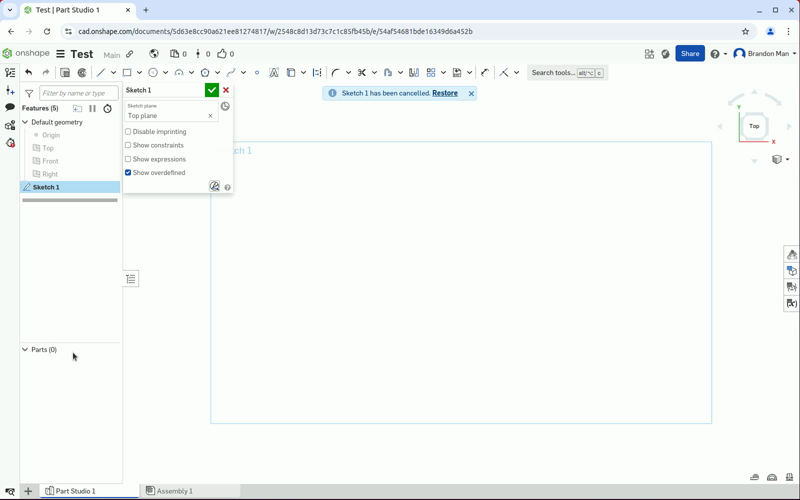
key(y)
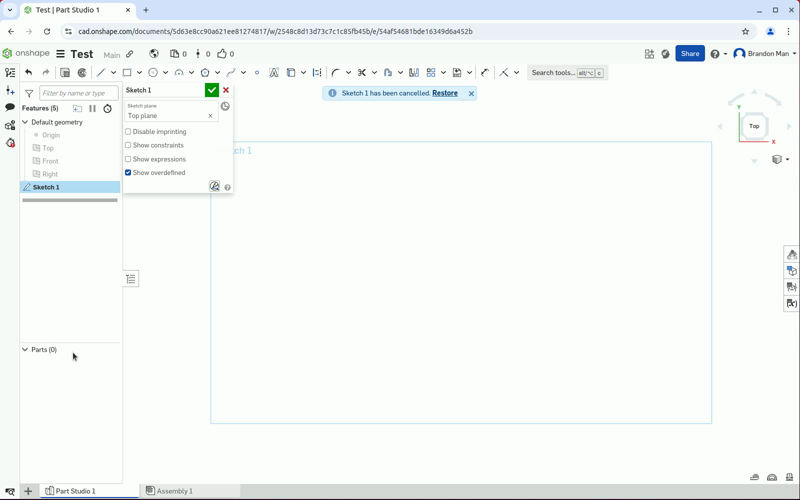
key(c)
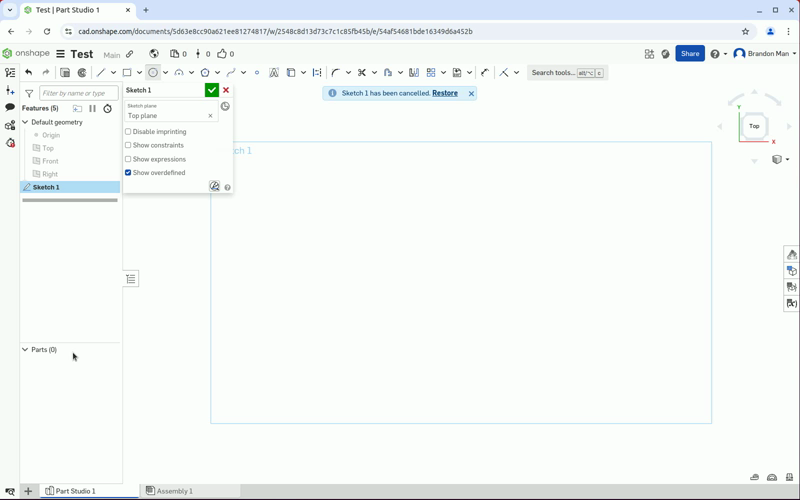
key_down(shift)
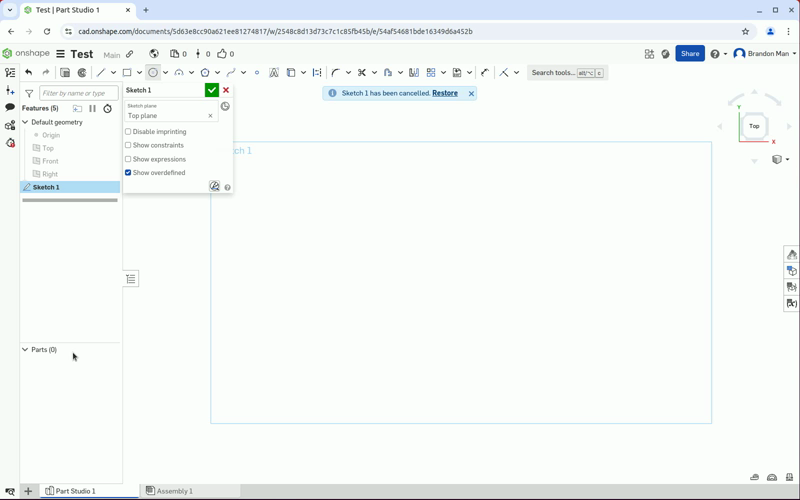
mouse_move(461, 282)
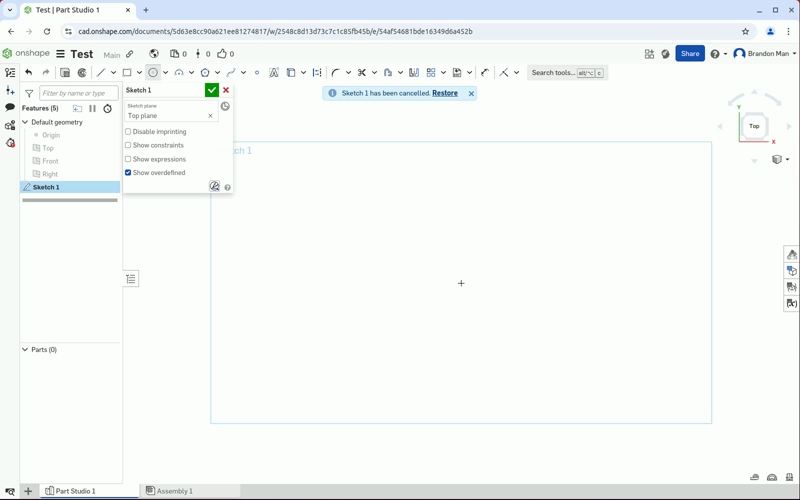
click(461, 282)
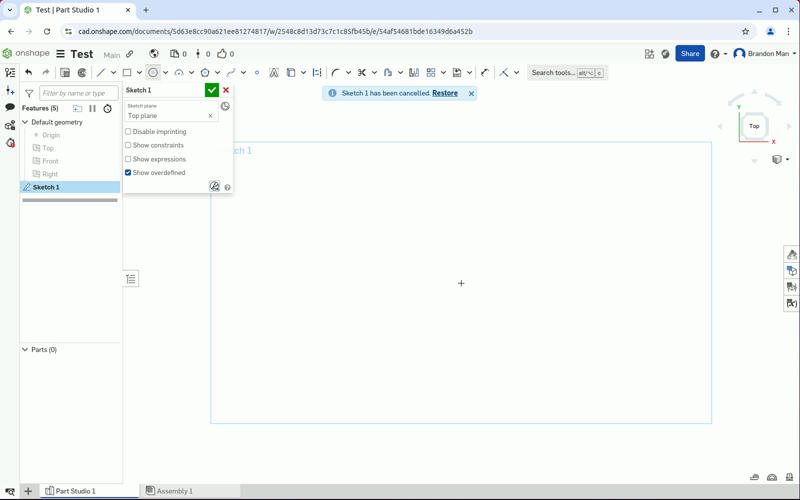
key_up(shift)
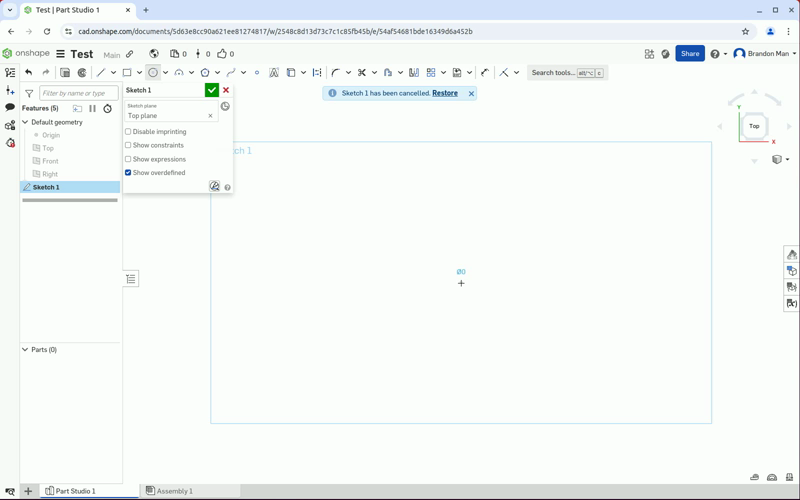
mouse_move(574, 282)
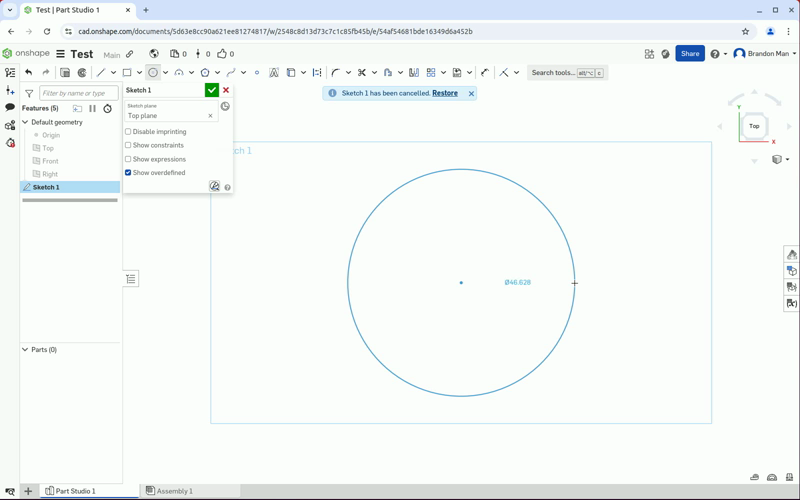
click(574, 282)
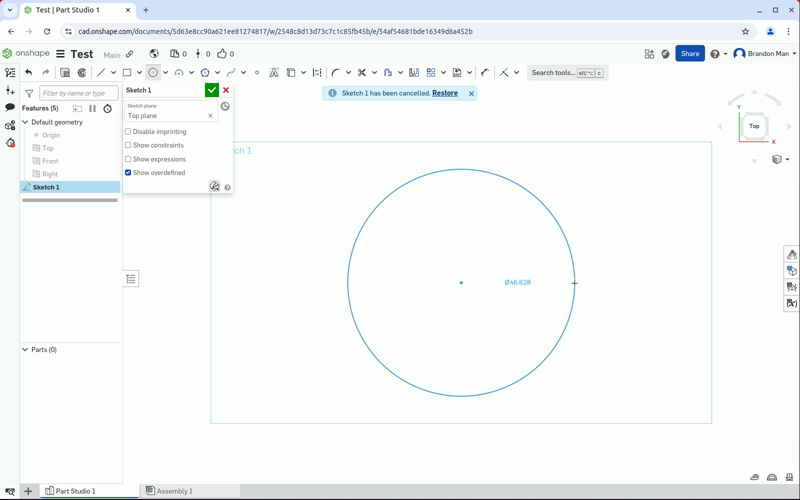
key(esc)
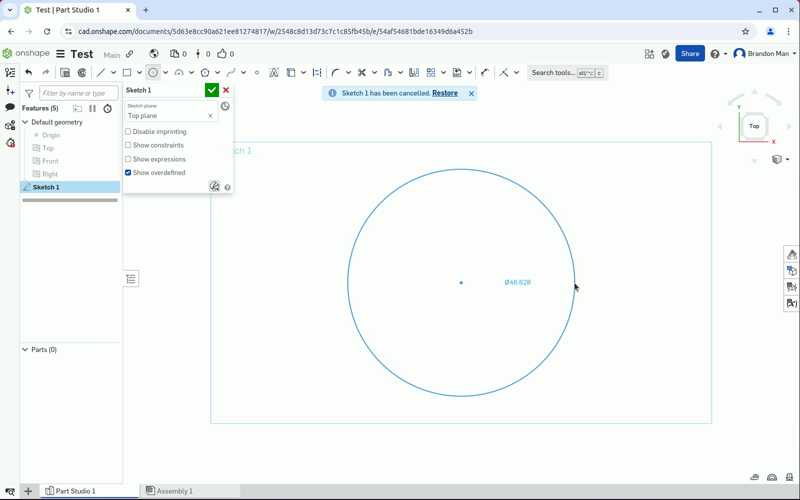
mouse_move(452, 342)
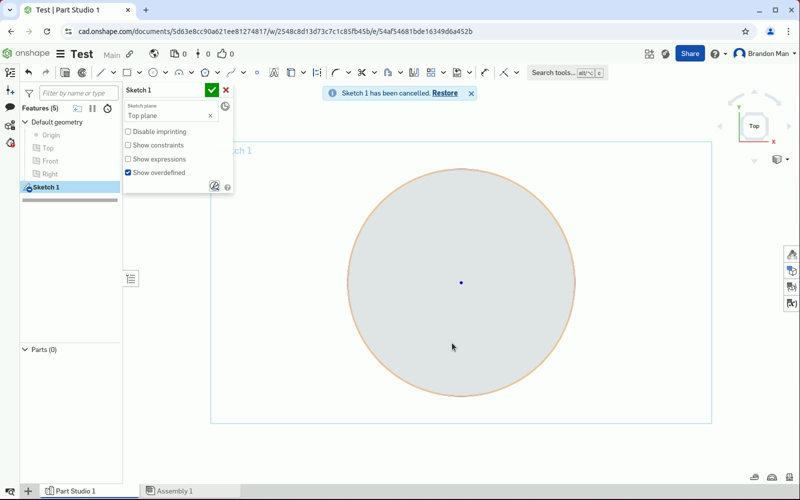
click(452, 342)
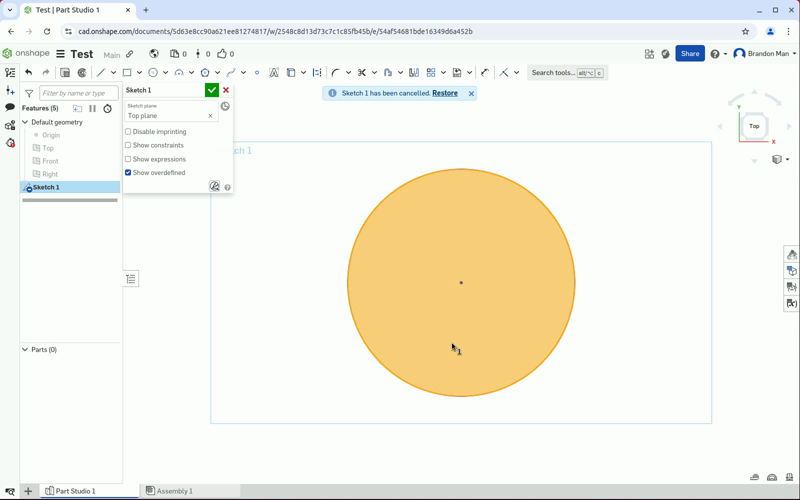
mouse_move(73, 352)
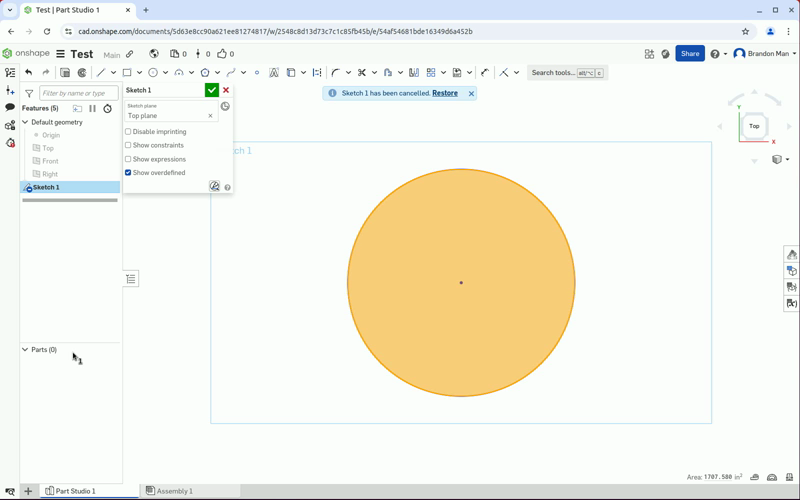
key(shift+y)
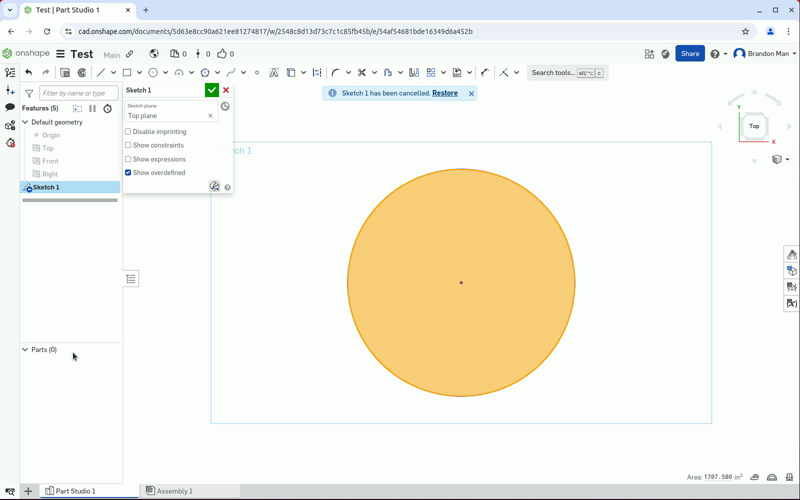
key(shift+e)
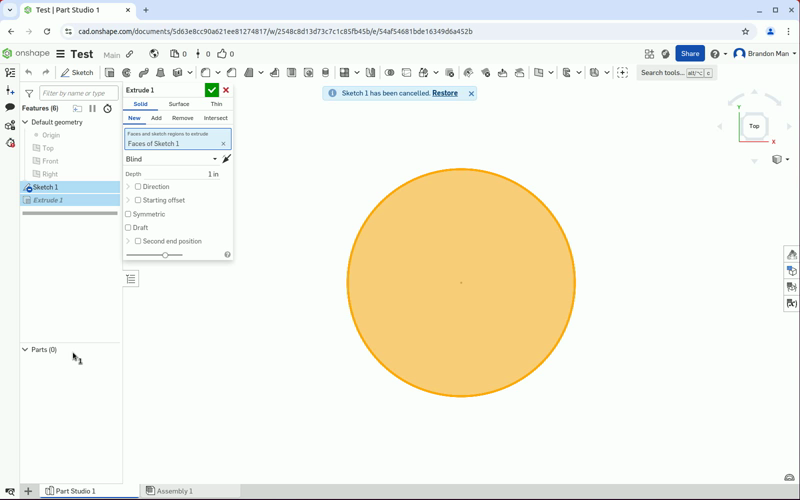
mouse_move(143, 106)
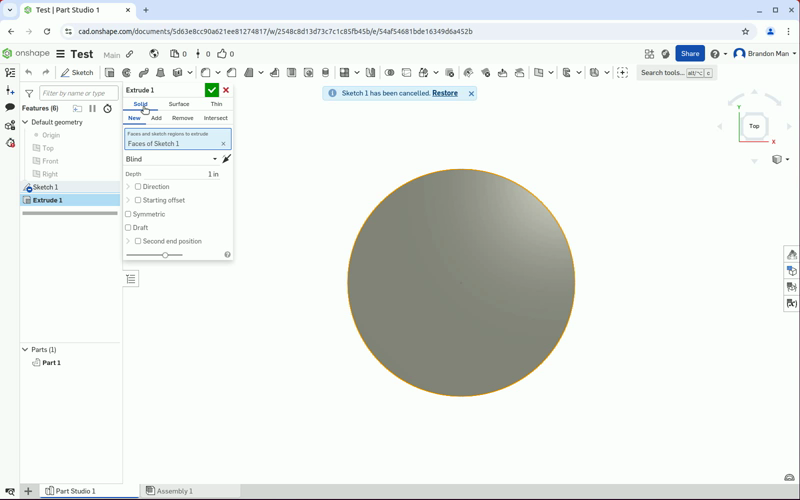
click(143, 106)
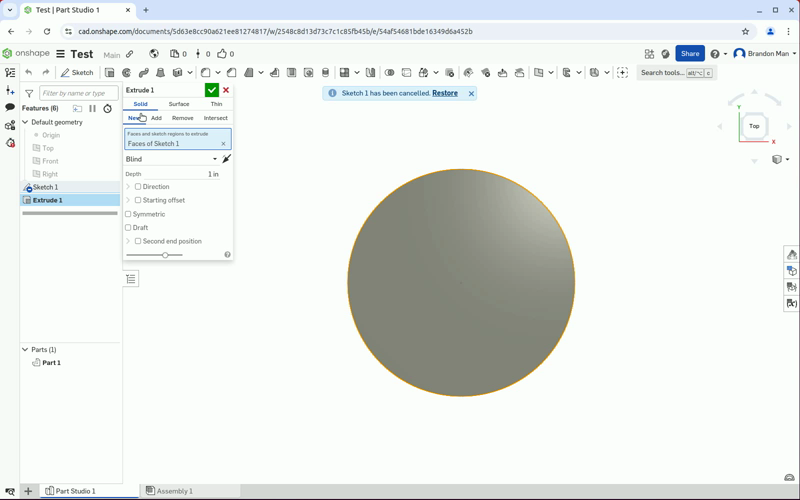
mouse_move(137, 120)
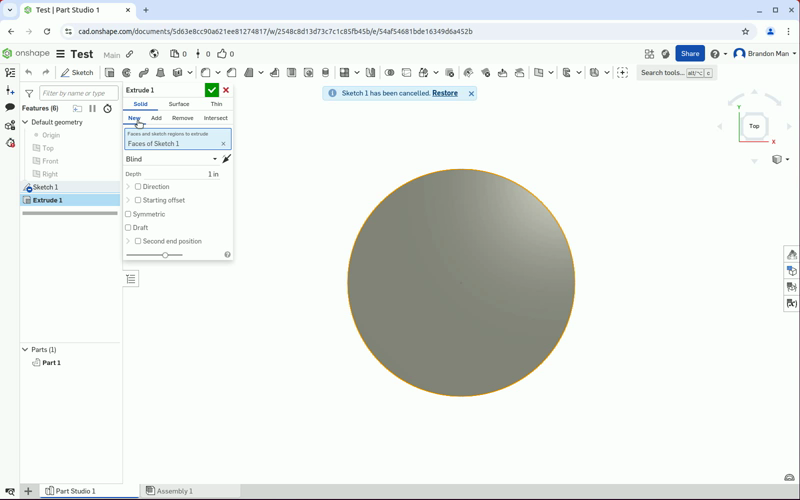
click(137, 120)
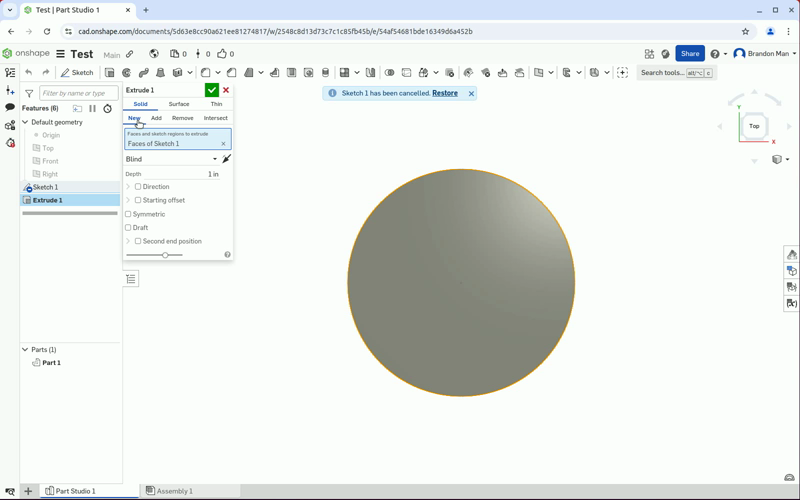
key(tab, 4)
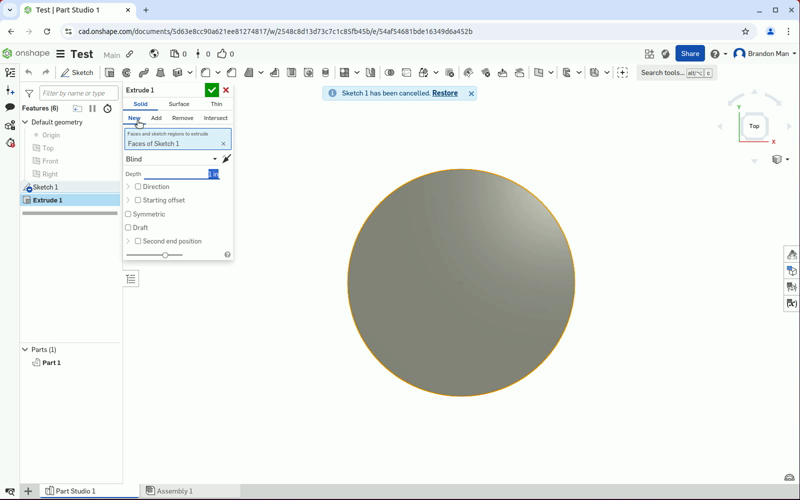
text(3.851)
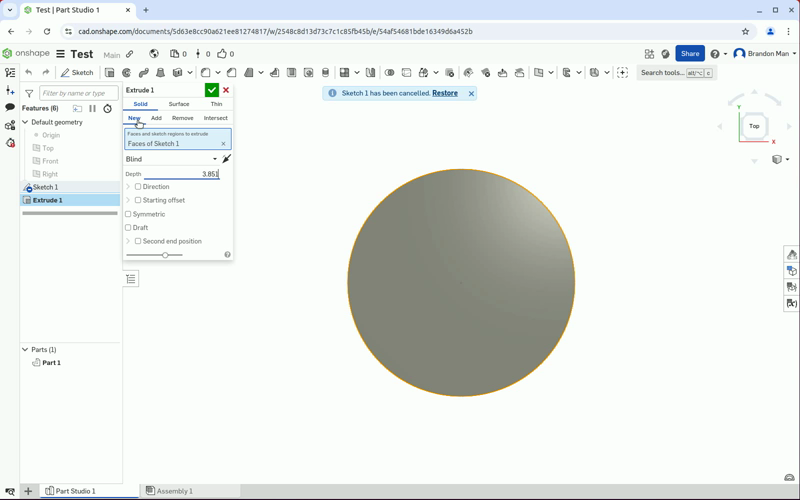
key(enter)
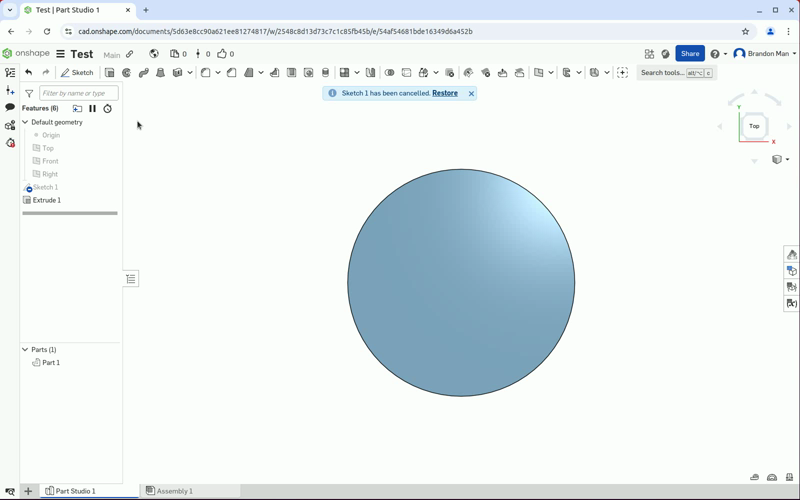
key(shift+h)
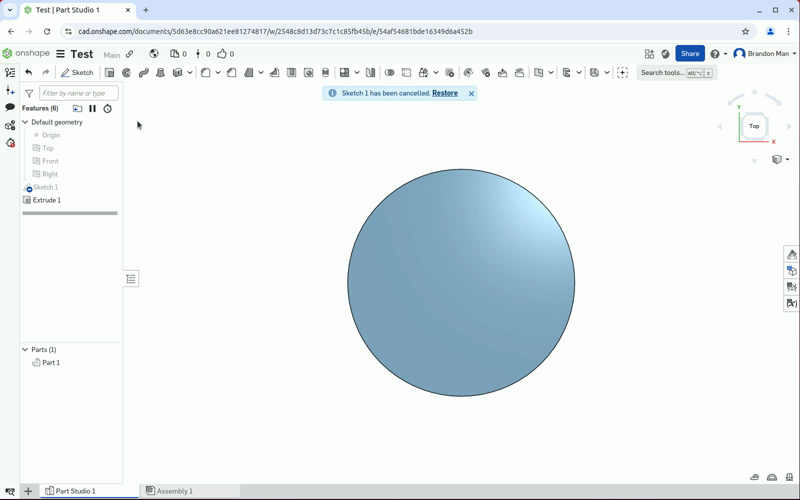
key(shift+h)
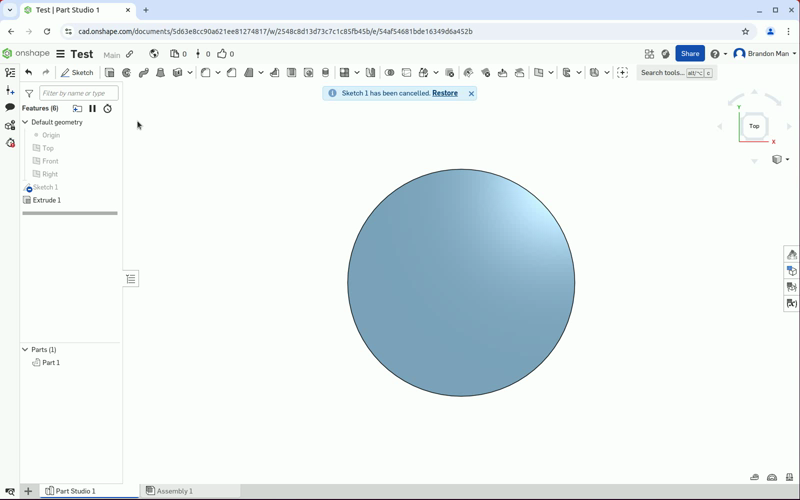
mouse_move(73, 189)
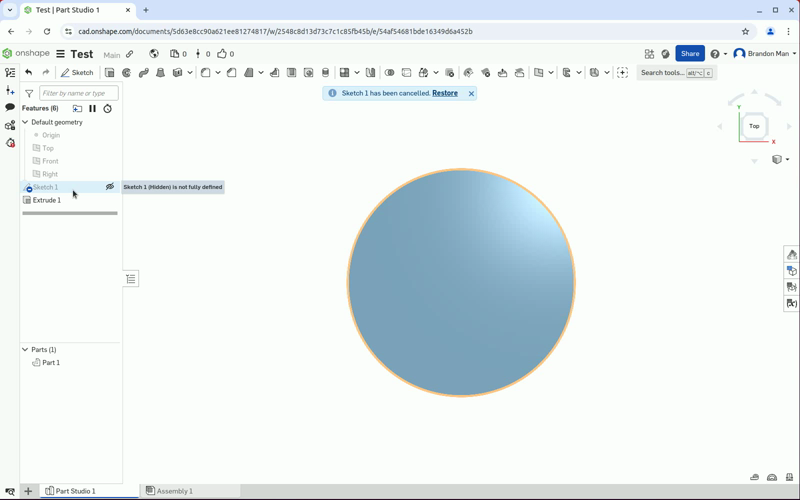
click(73, 189)
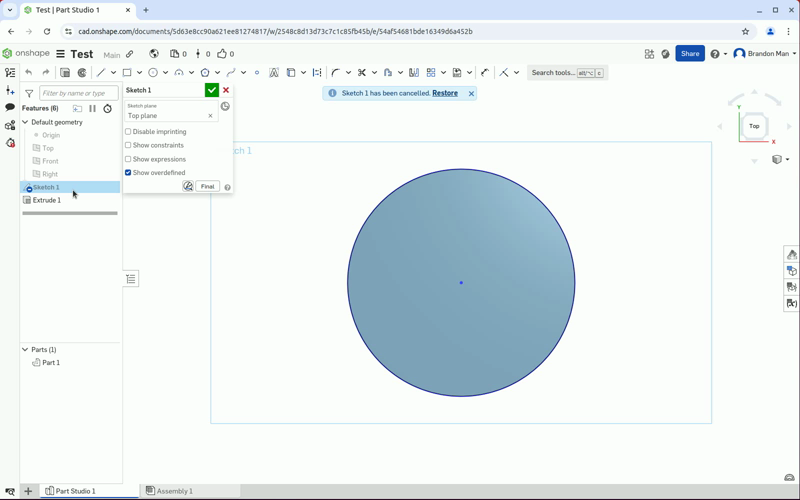
mouse_move(229, 92)
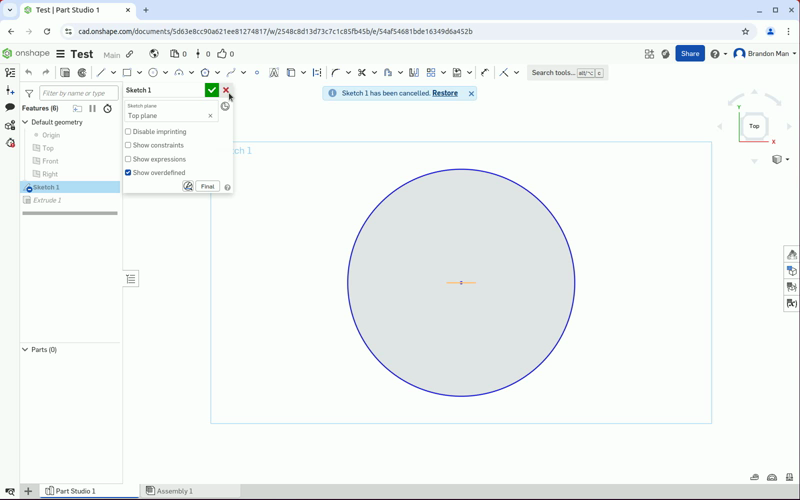
click(229, 92)
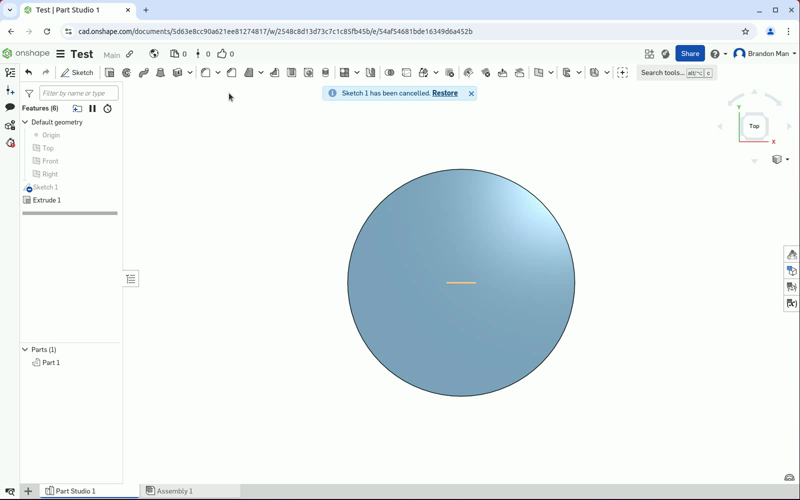
mouse_move(541, 75)
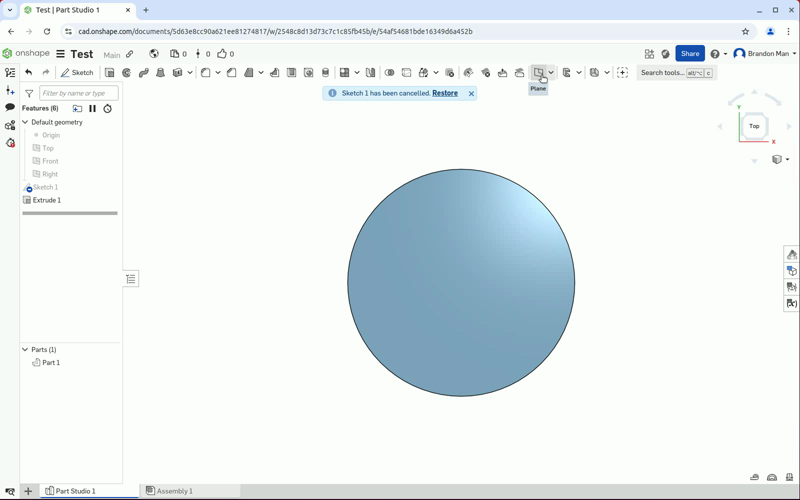
click(541, 75)
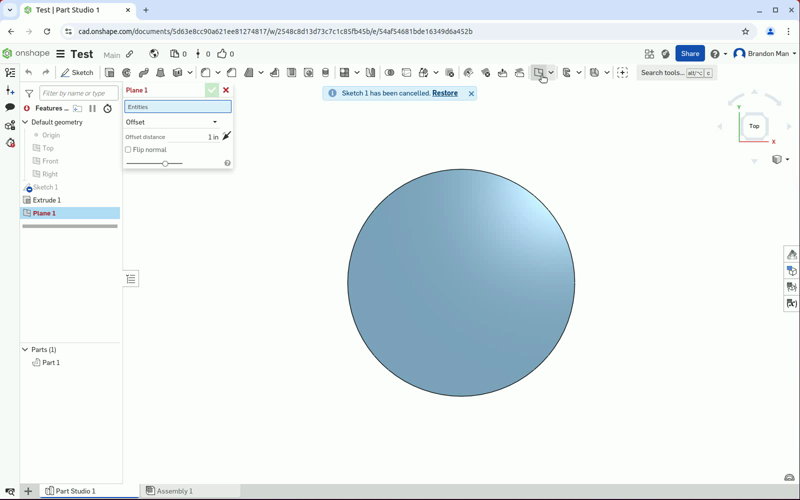
mouse_move(73, 150)
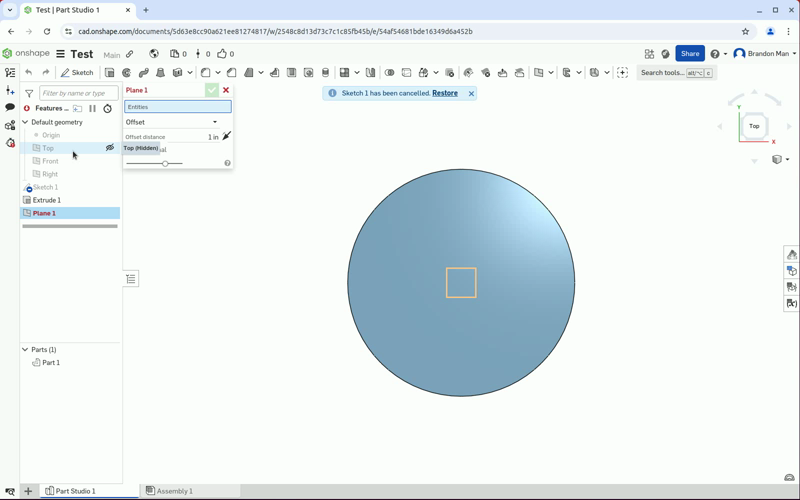
click(73, 150)
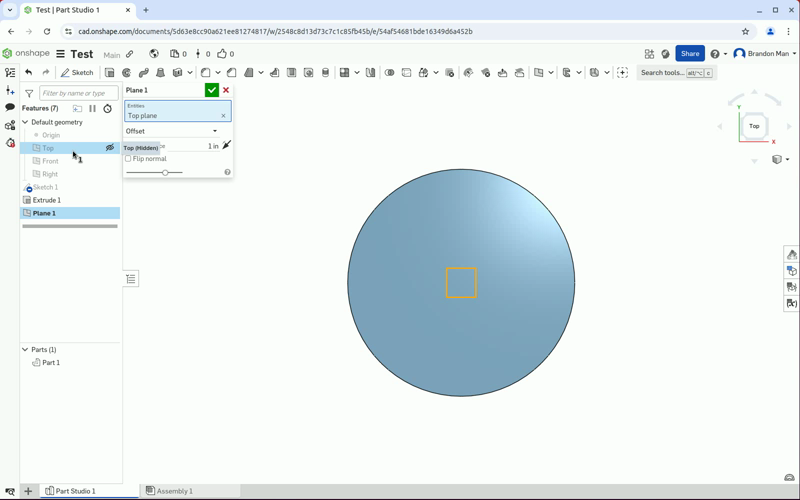
key(tab, 2)
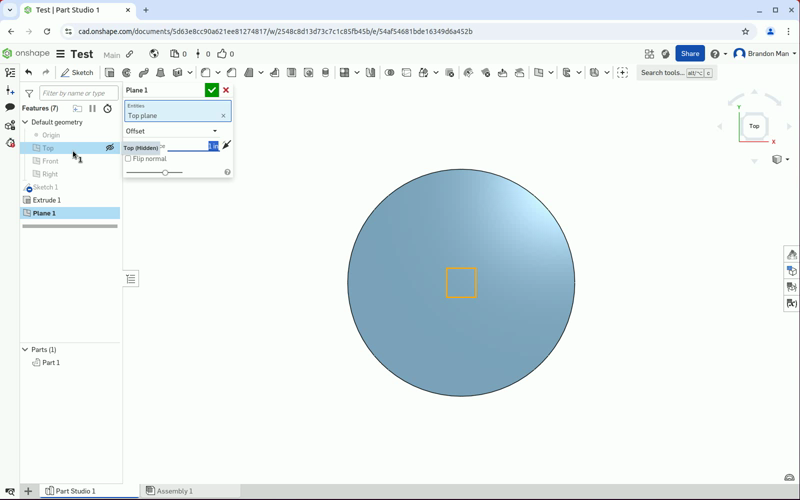
text(3.851)
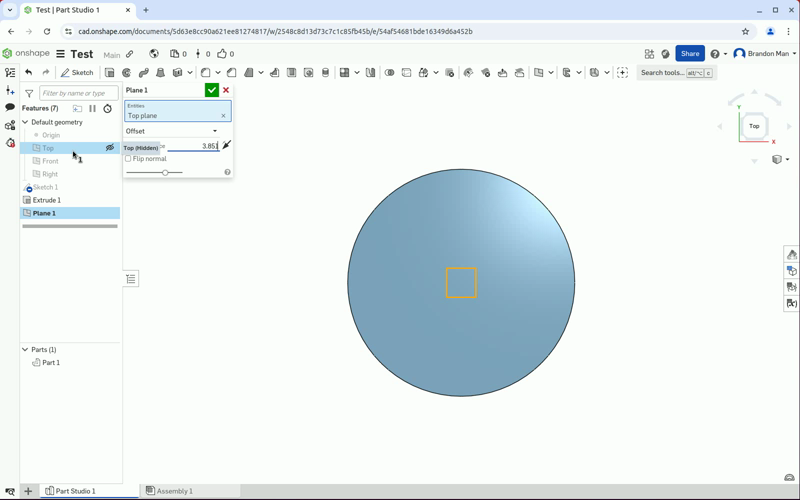
key(enter, 2)
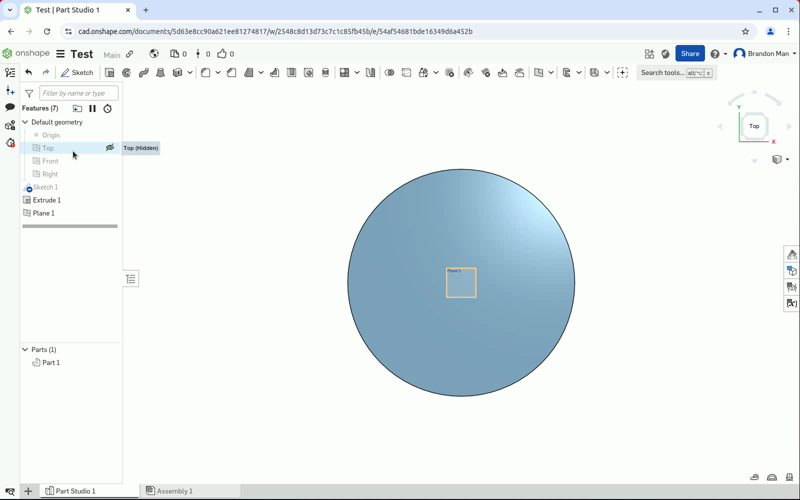
key(shift+s)
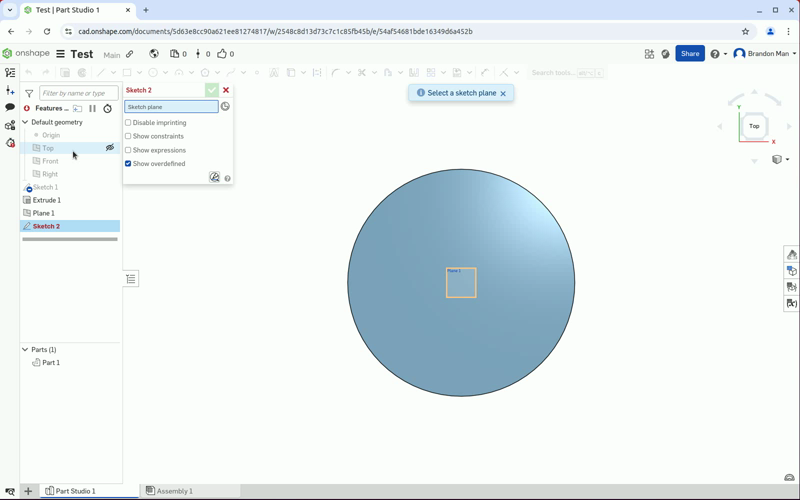
mouse_move(73, 215)
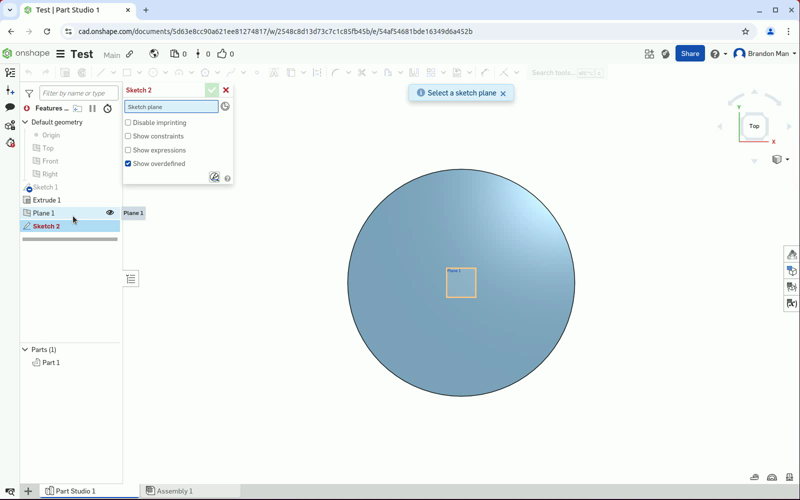
click(73, 215)
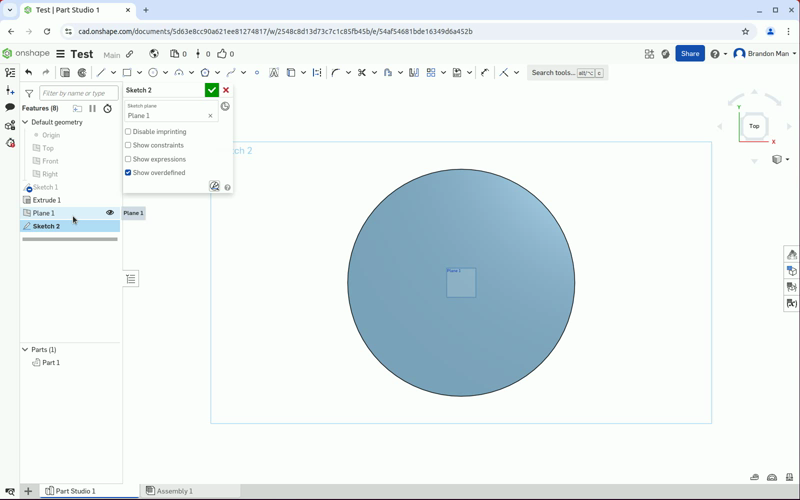
mouse_move(73, 352)
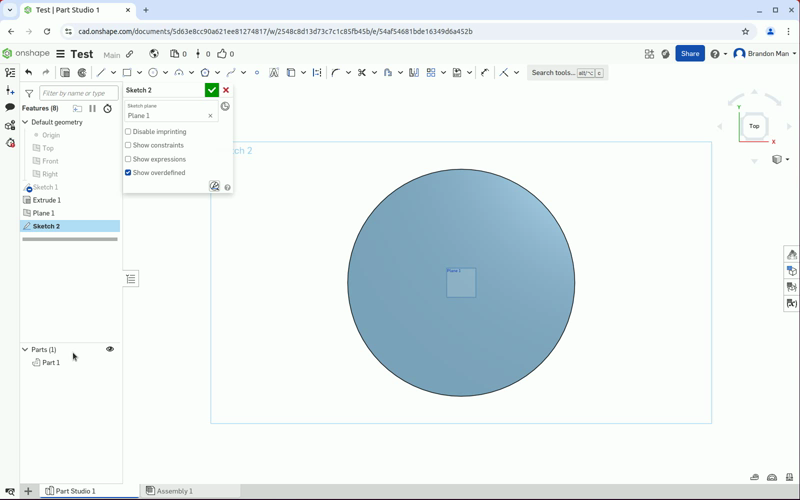
key(y)
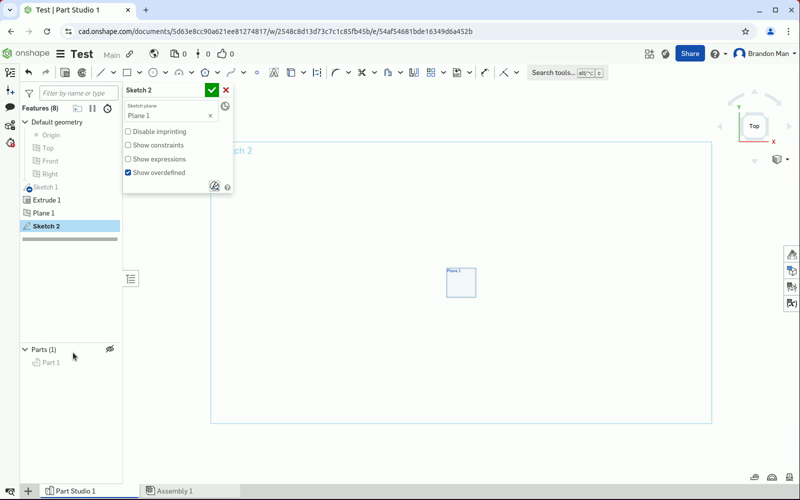
key(c)
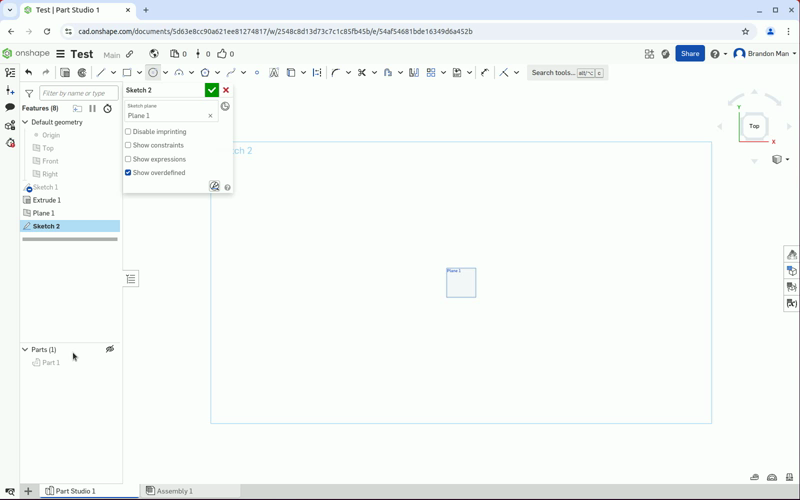
key_down(shift)
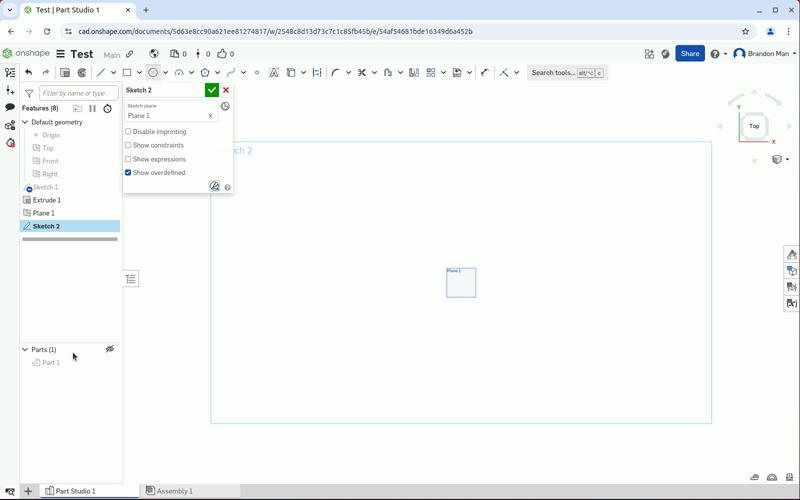
mouse_move(460, 282)
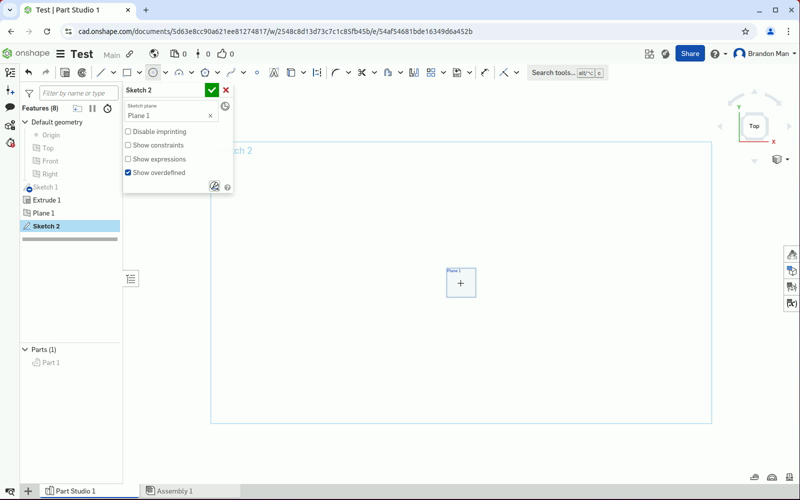
click(460, 282)
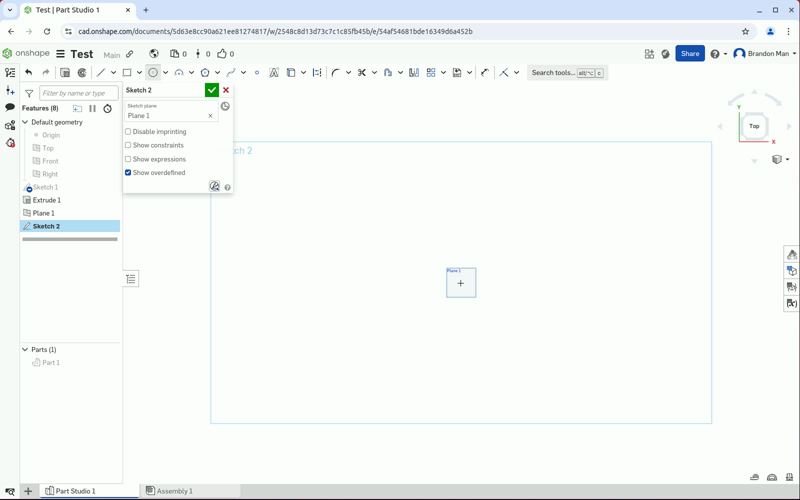
key_up(shift)
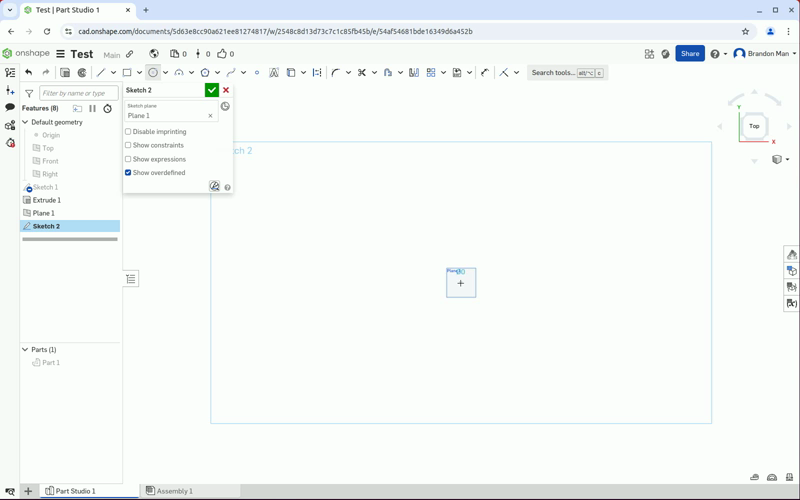
mouse_move(497, 282)
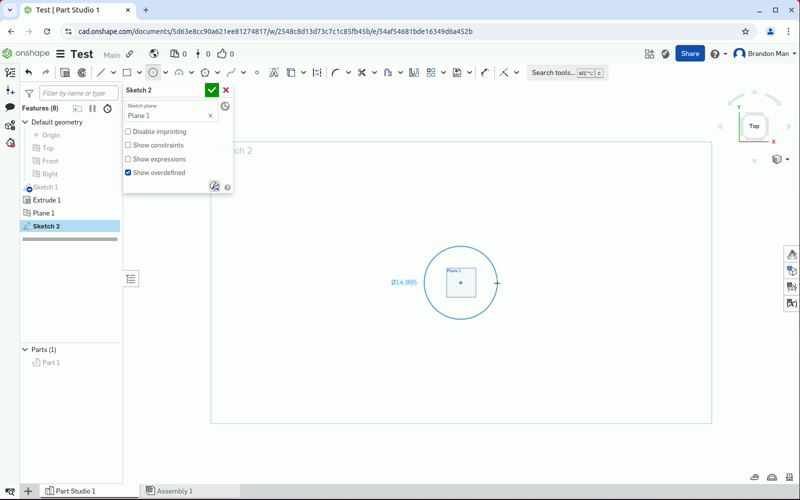
click(497, 282)
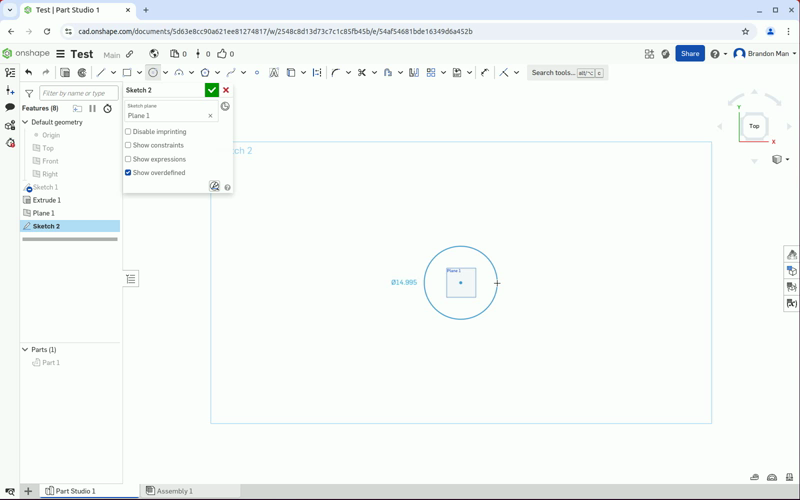
key(esc)
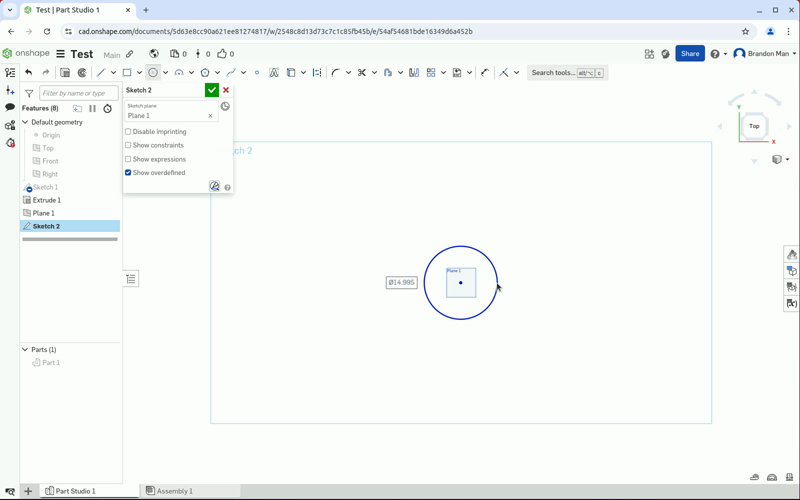
mouse_move(473, 304)
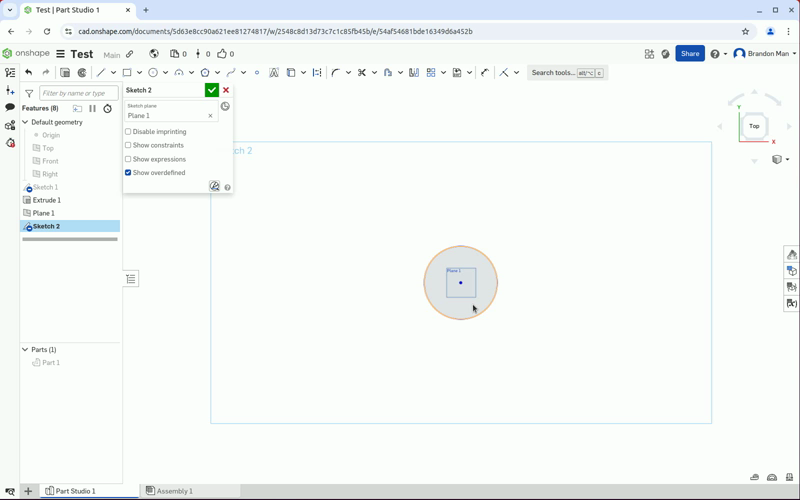
click(473, 304)
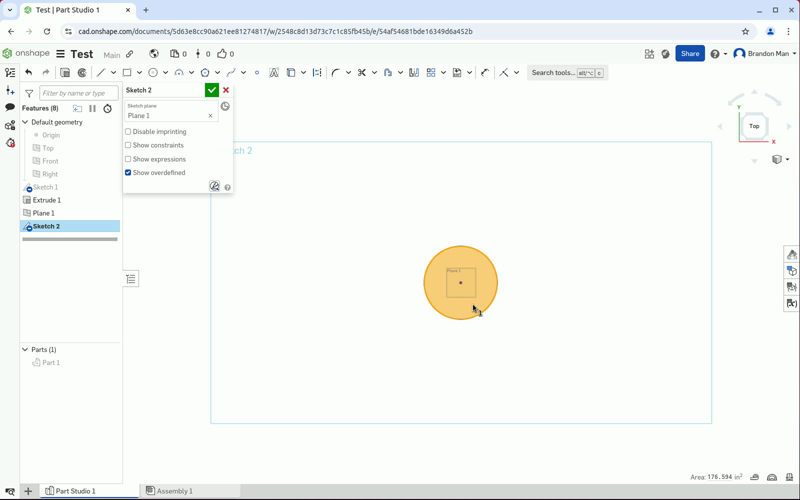
mouse_move(73, 352)
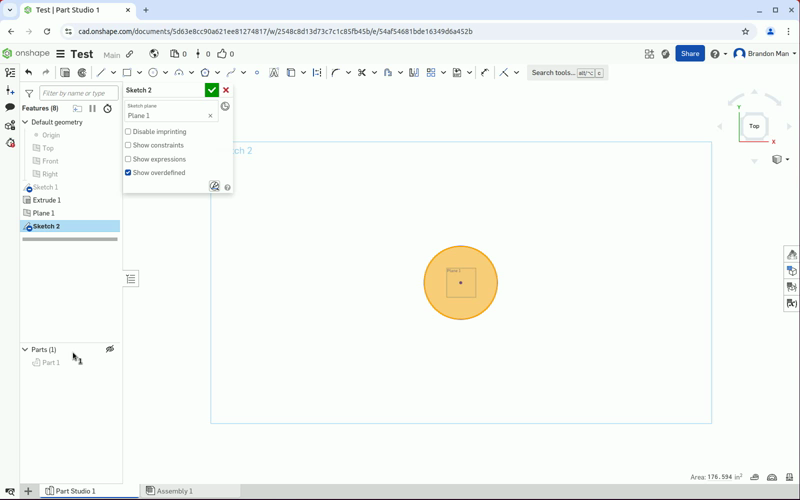
key(shift+y)
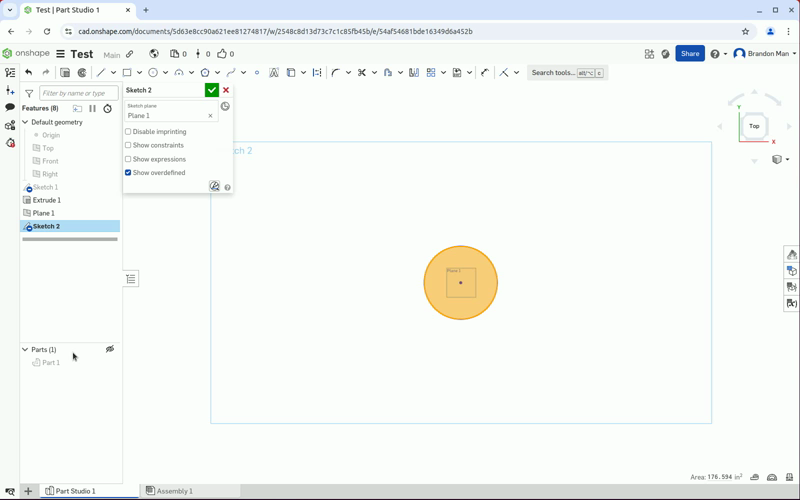
key(shift+e)
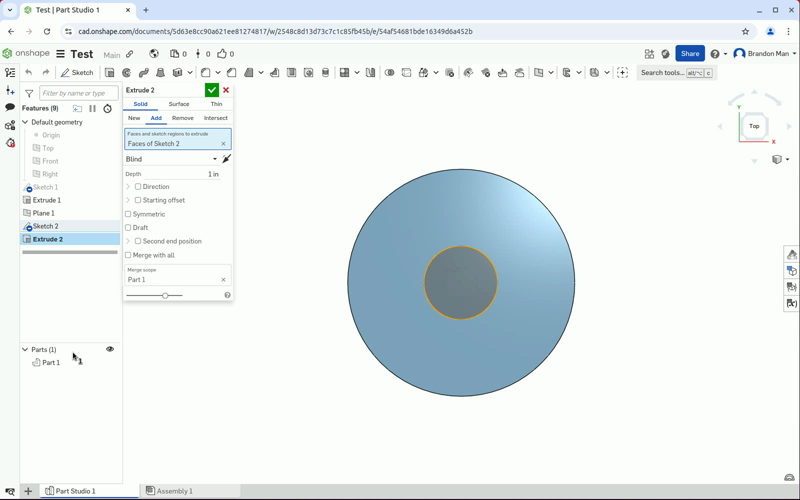
mouse_move(143, 106)
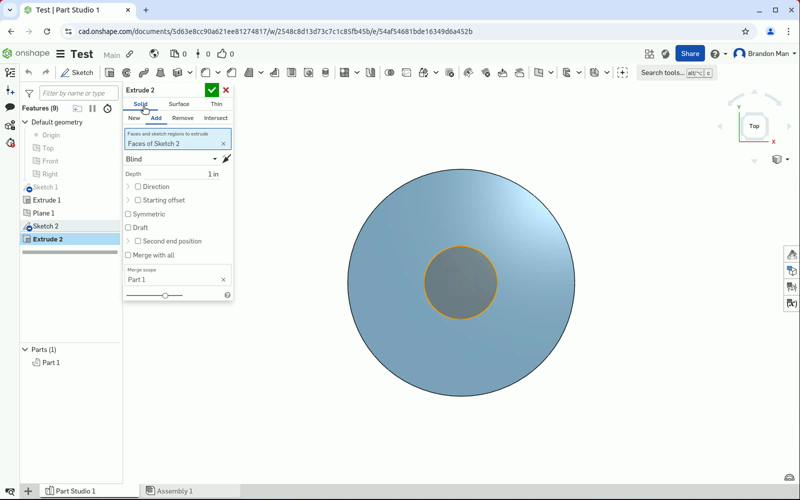
click(143, 106)
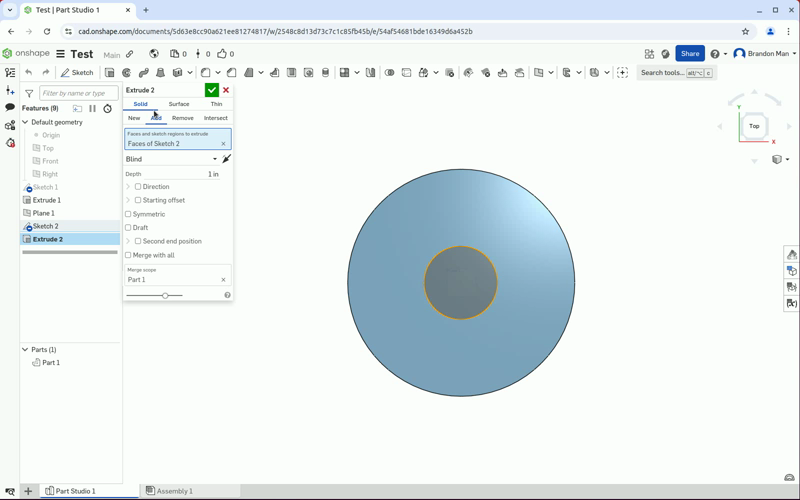
mouse_move(186, 120)
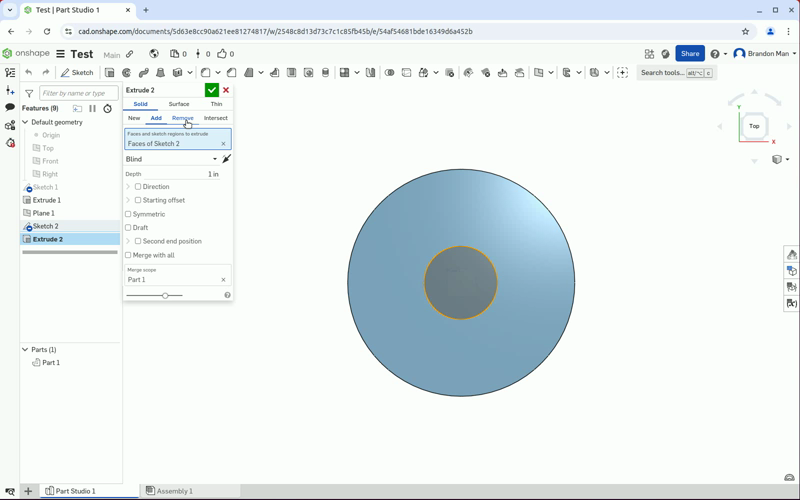
click(186, 120)
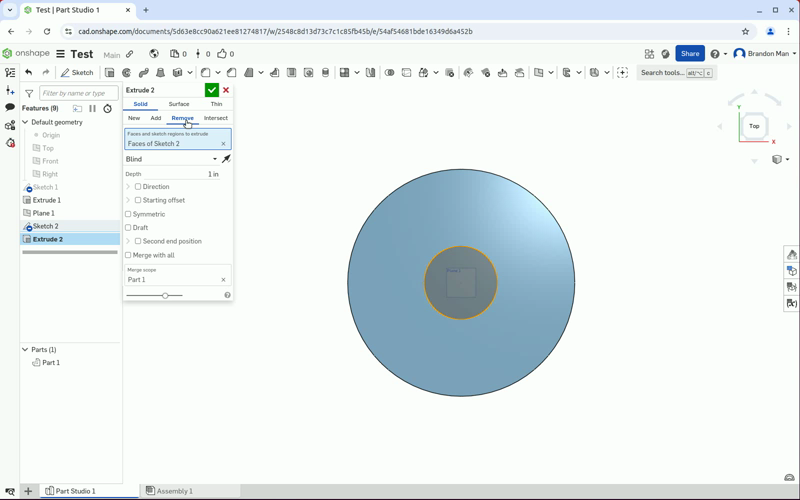
key(tab, 4)
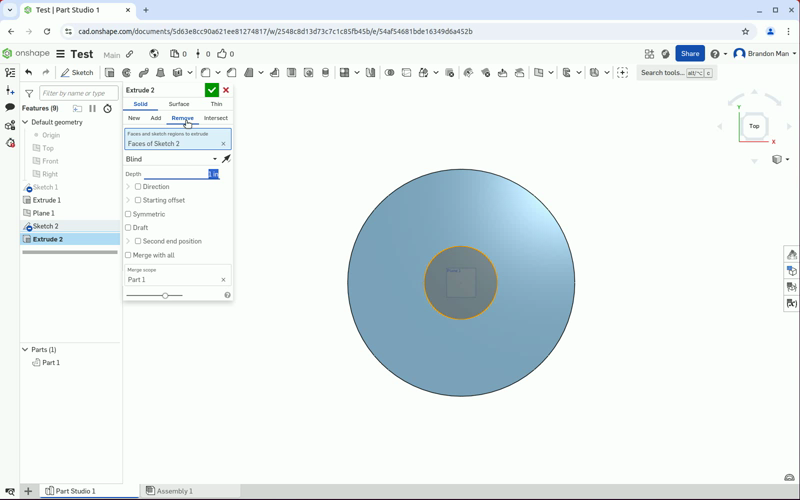
text(2.407)
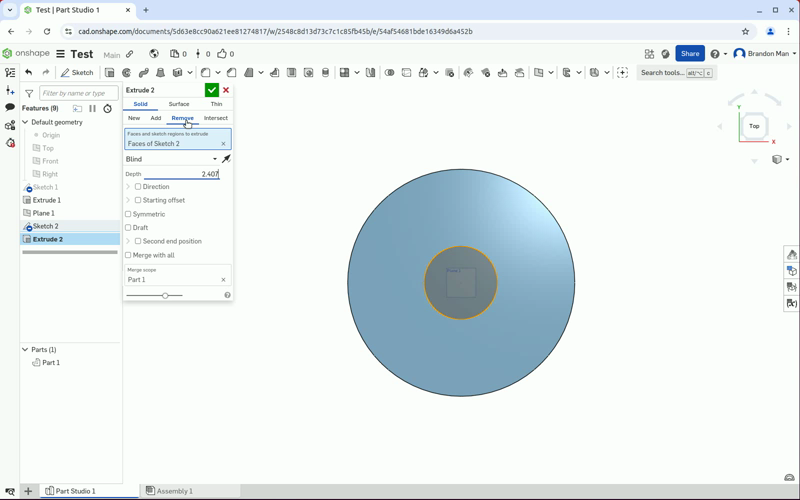
key(tab, 6)
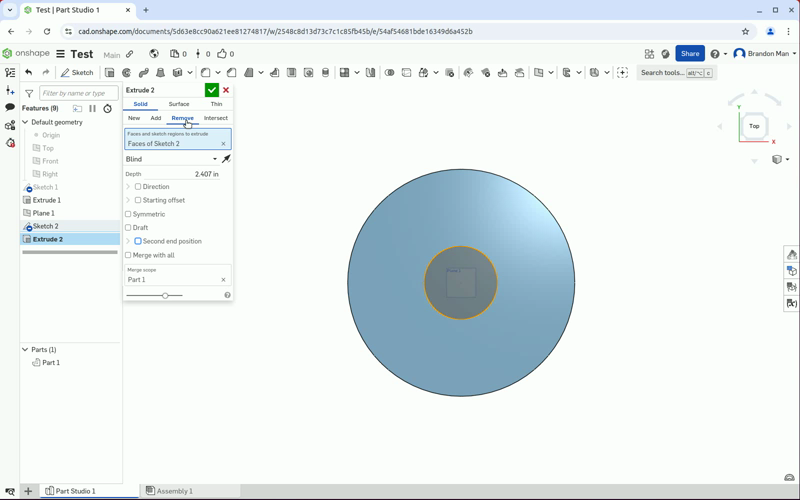
key(space)
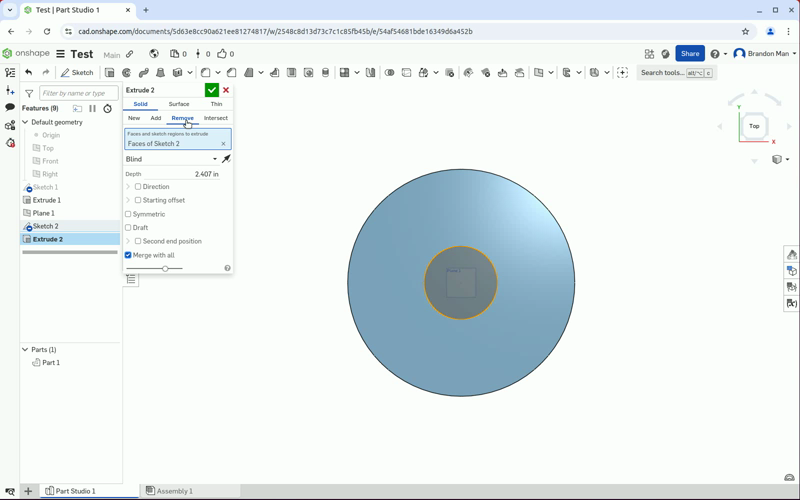
key(enter)
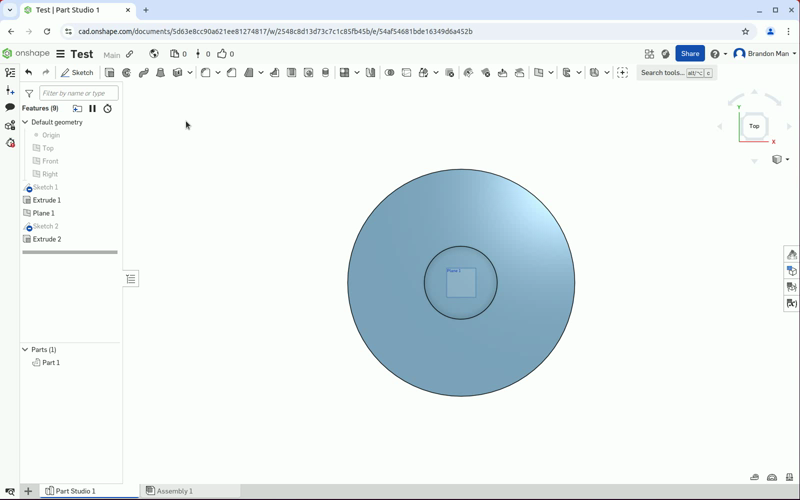
key(shift+h)
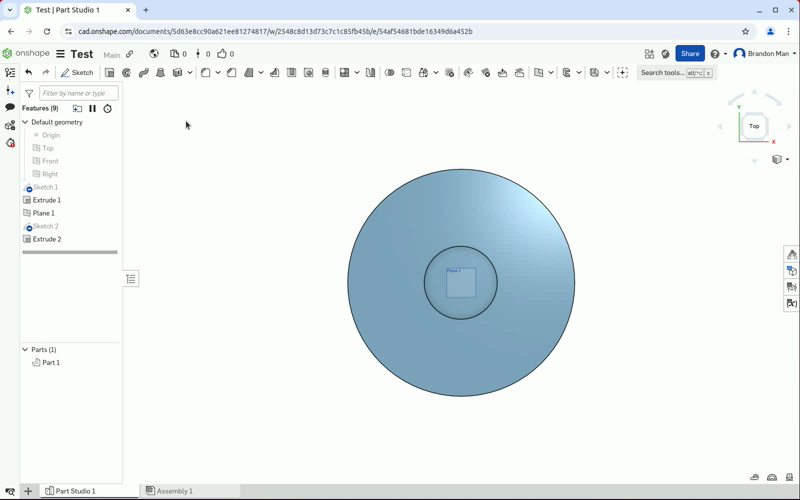
key(shift+h)
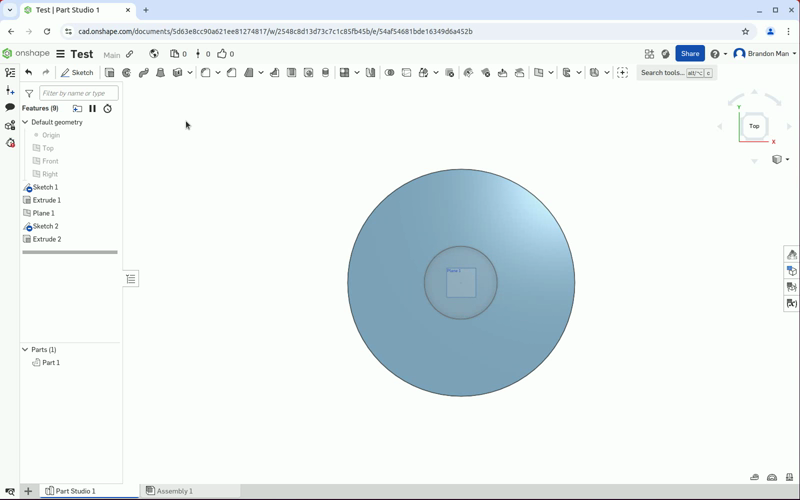
key(shift+7)
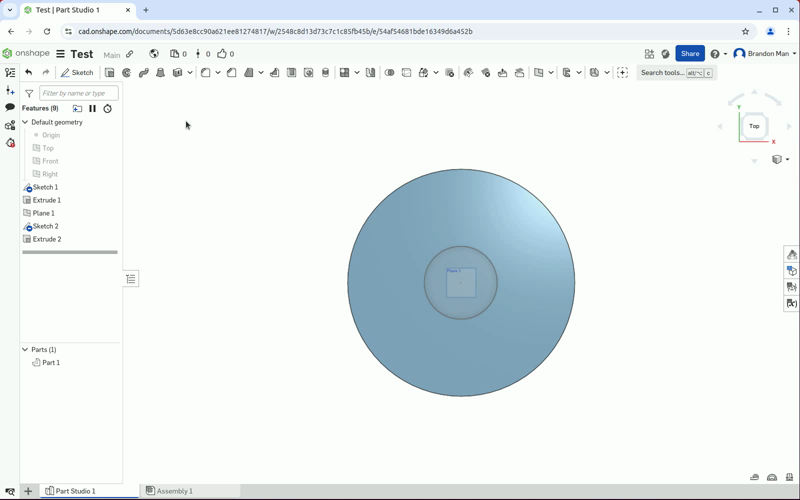
key(up, 3)
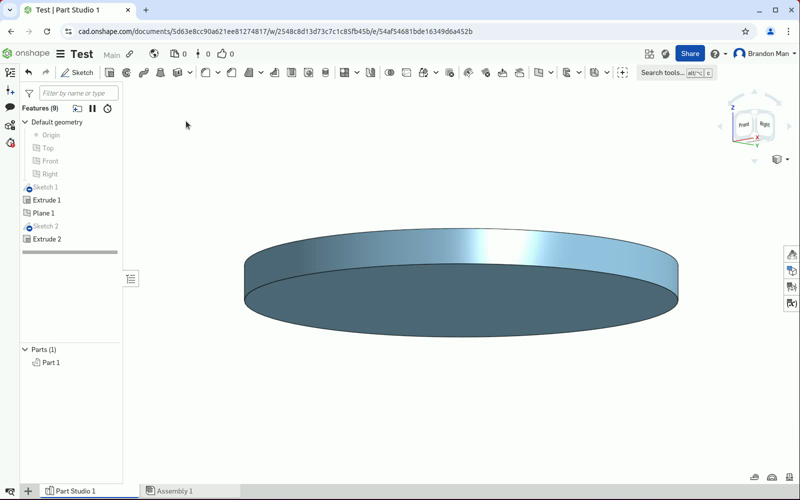
key(left, 3)
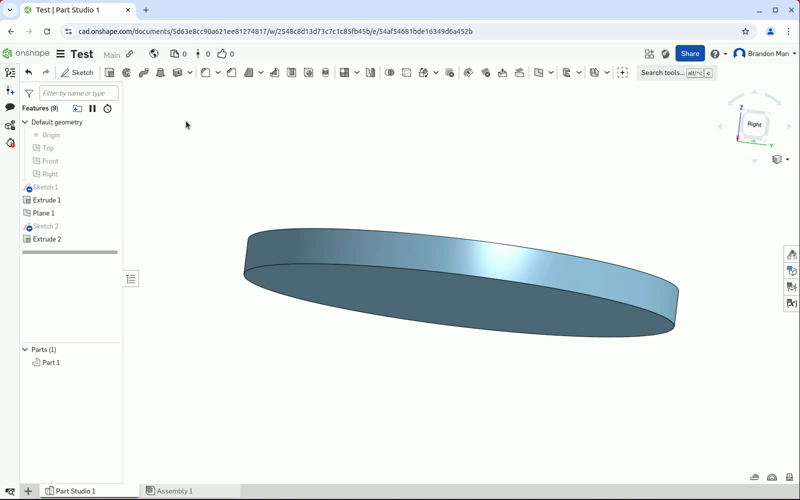
key(right, 3)
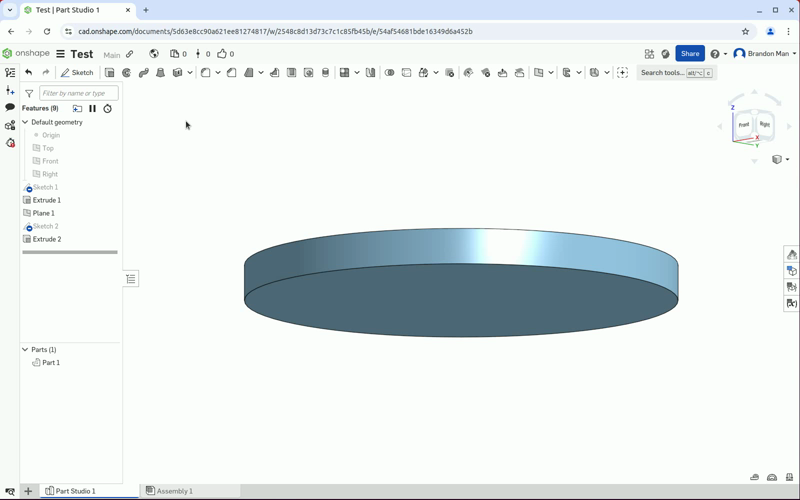
key(down, 3)
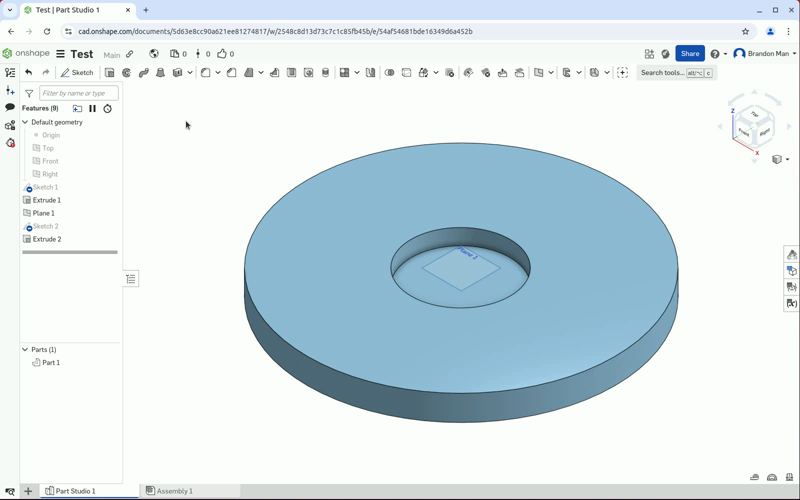
mouse_move(73, 189)
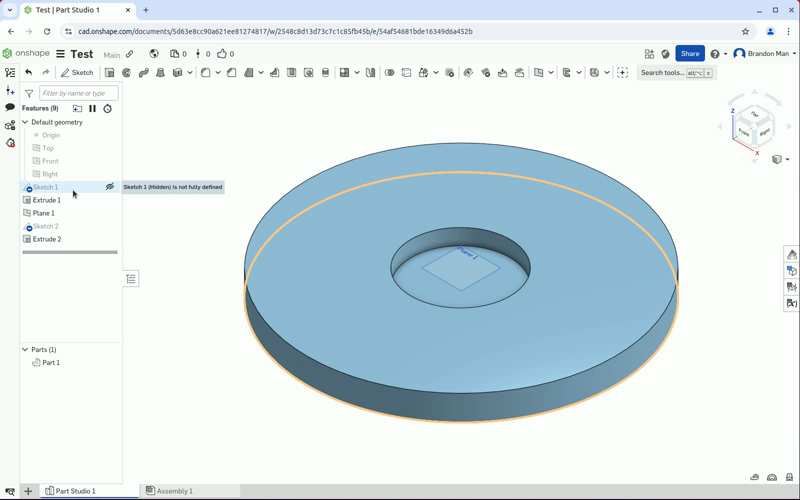
click(73, 189)